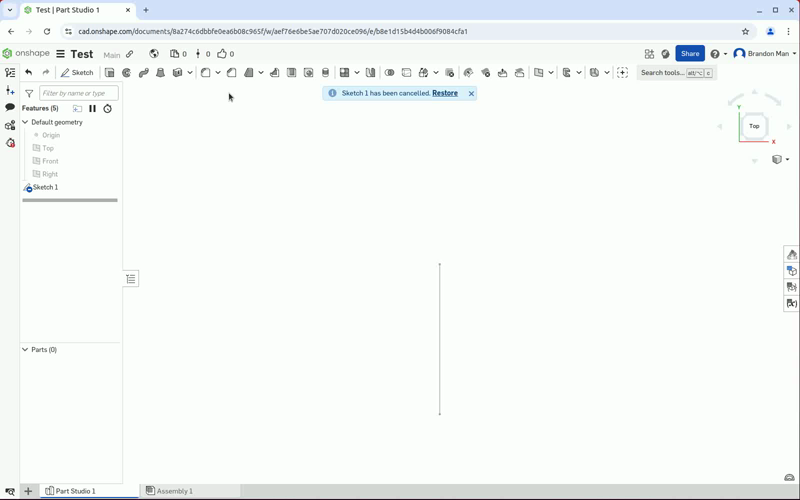
key(shift+h)
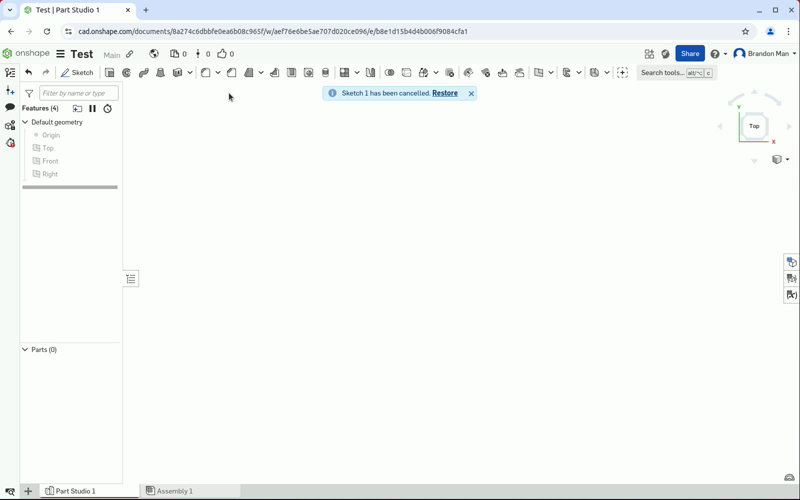
mouse_move(73, 352)
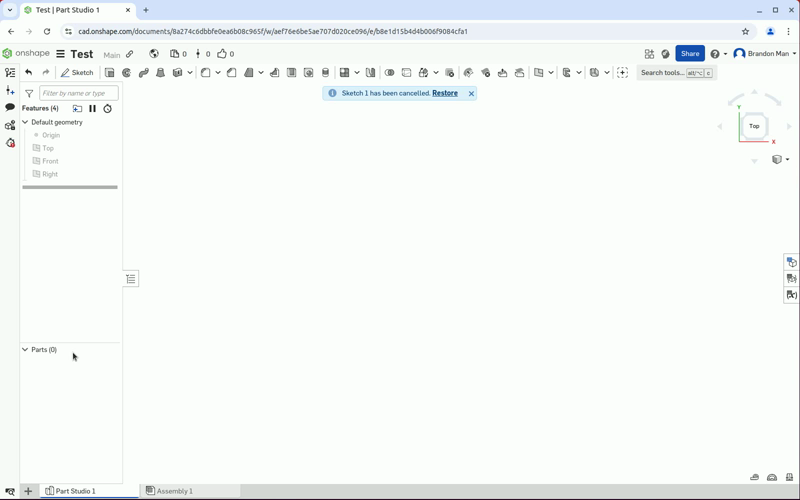
key(y)
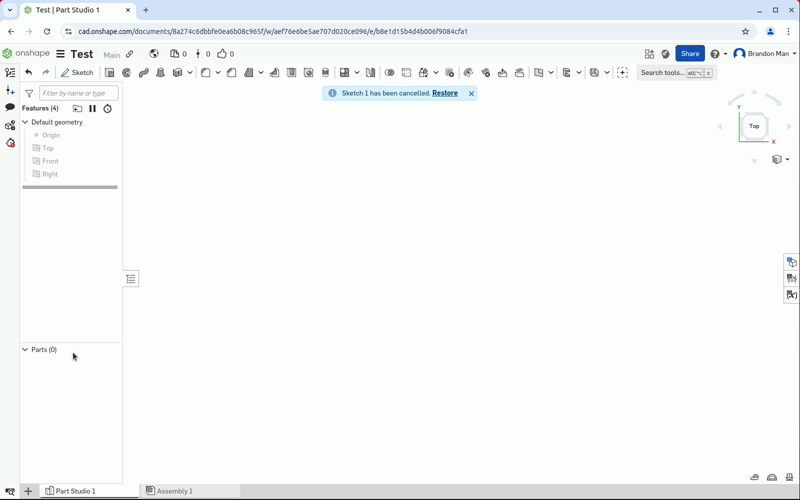
key(shift+p)
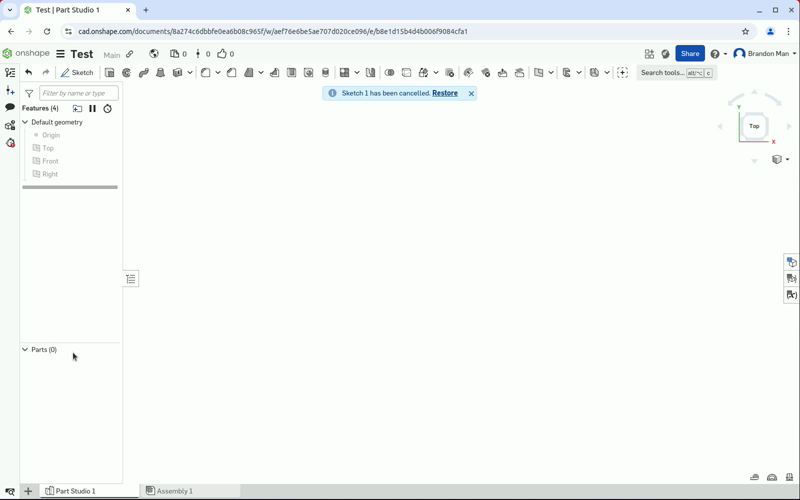
key(space)
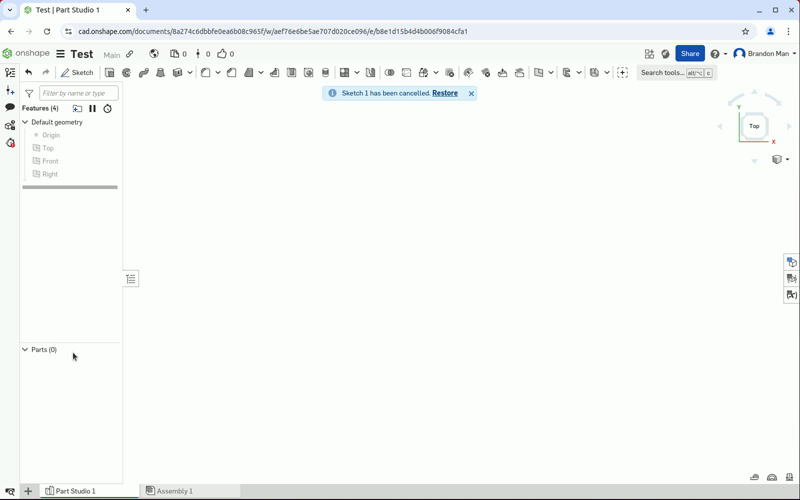
key_down(shift)
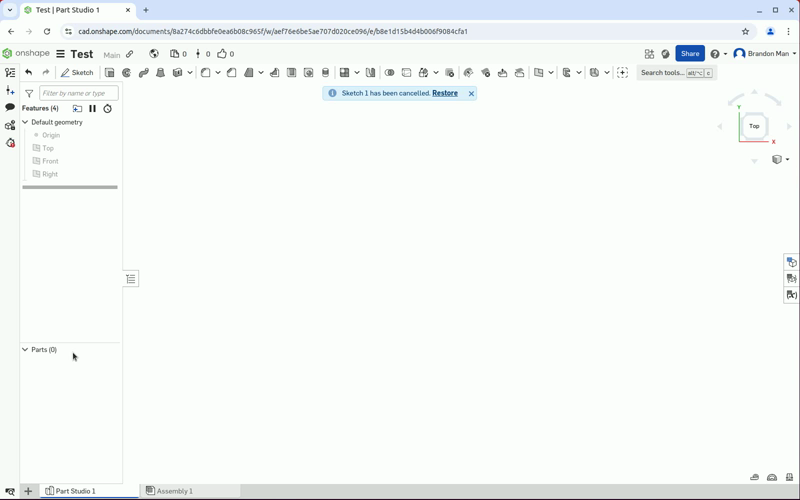
key(up)
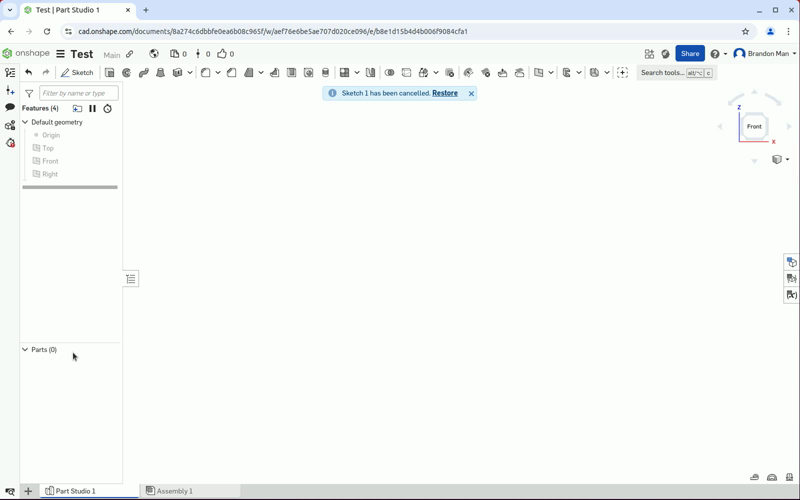
key_up(shift)
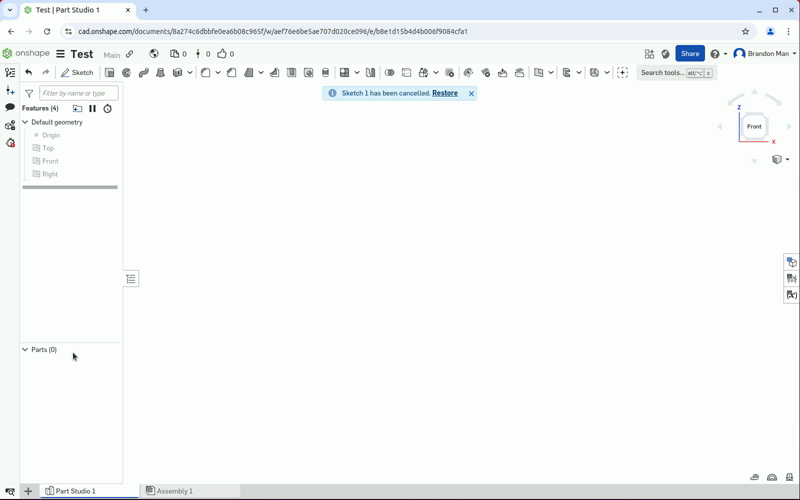
mouse_move(73, 352)
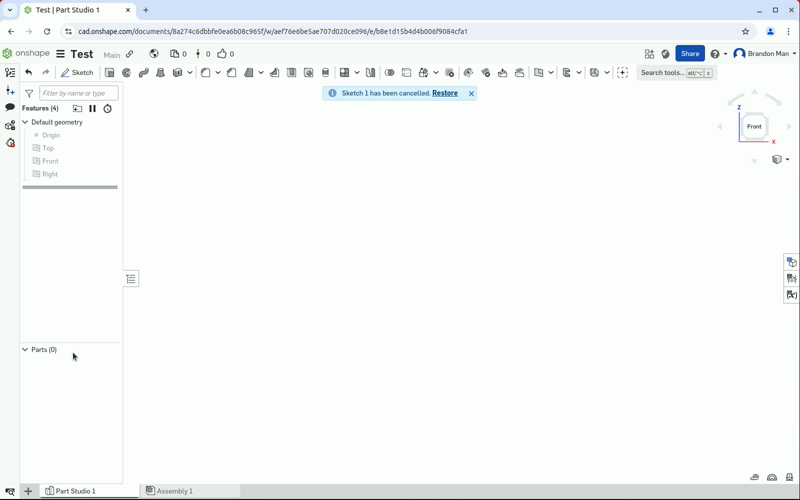
key(shift+y)
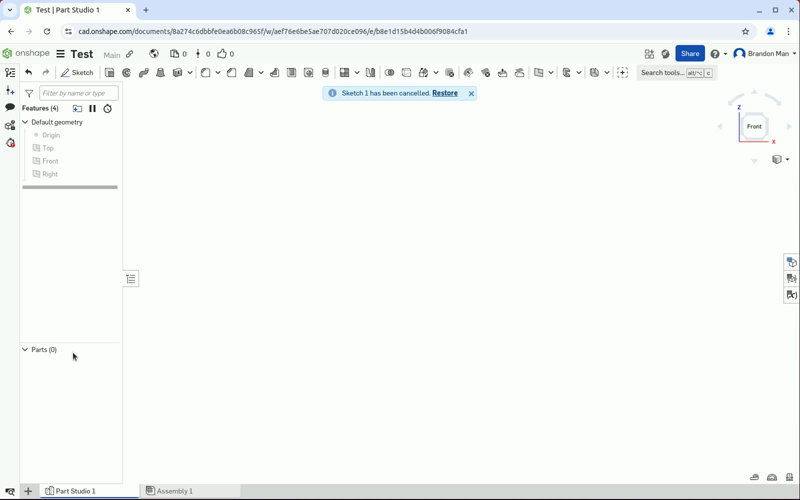
key(shift+s)
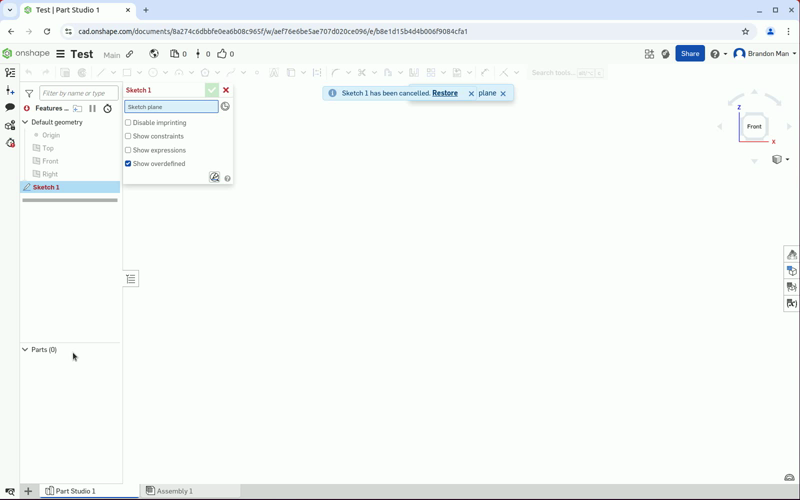
mouse_move(73, 163)
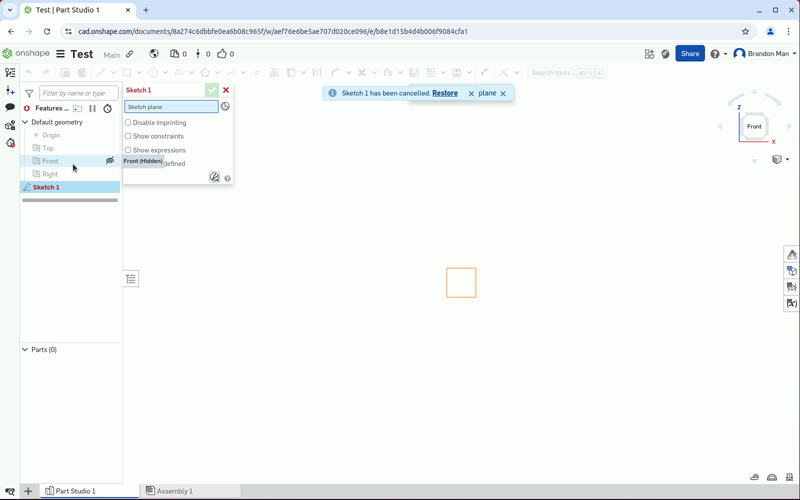
click(73, 163)
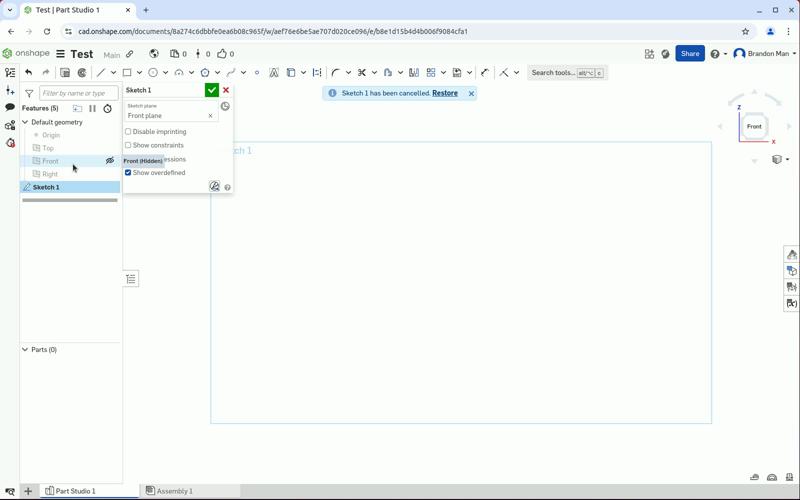
mouse_move(73, 352)
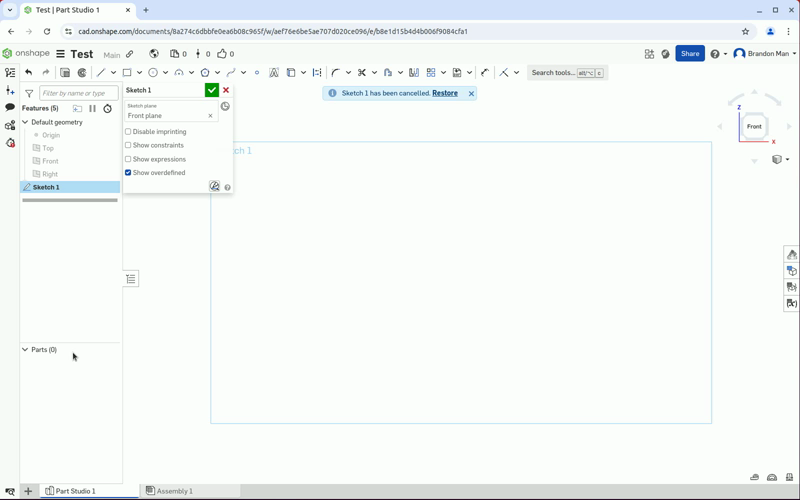
key(y)
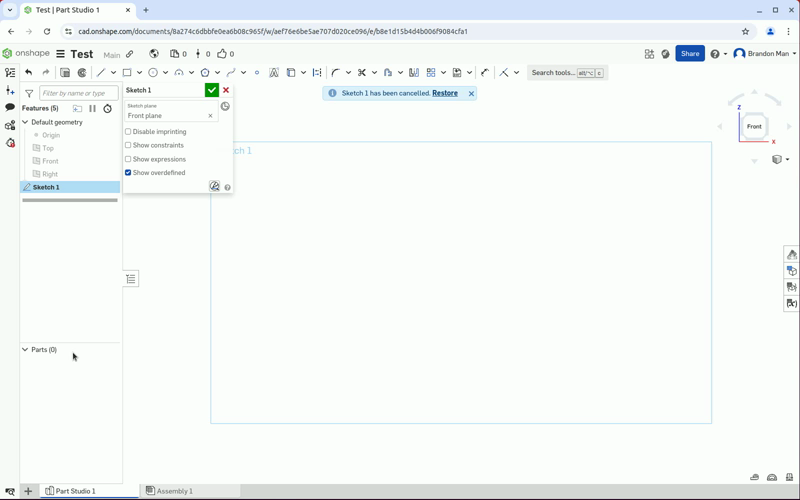
key(c)
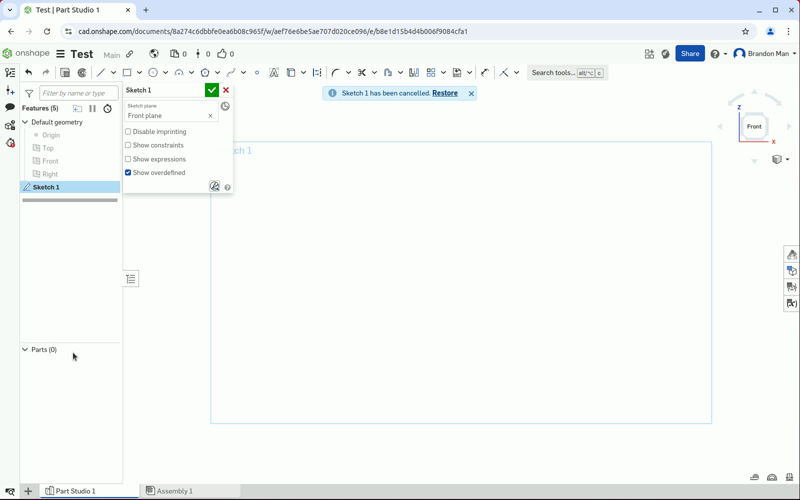
key_down(shift)
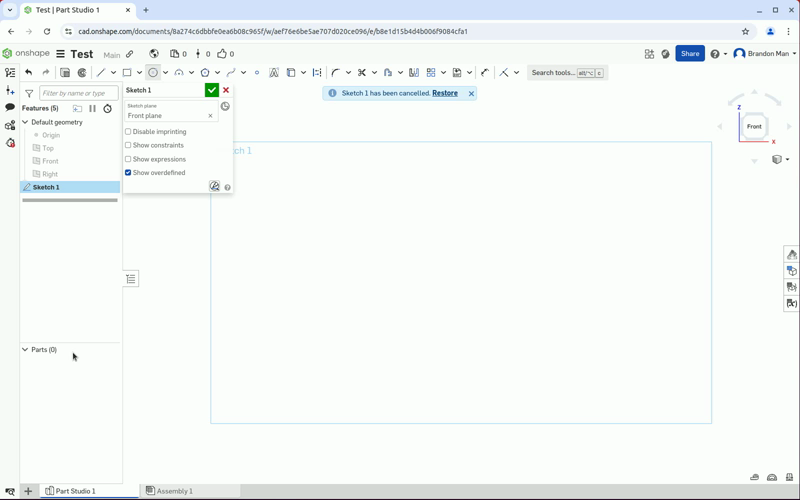
mouse_move(461, 282)
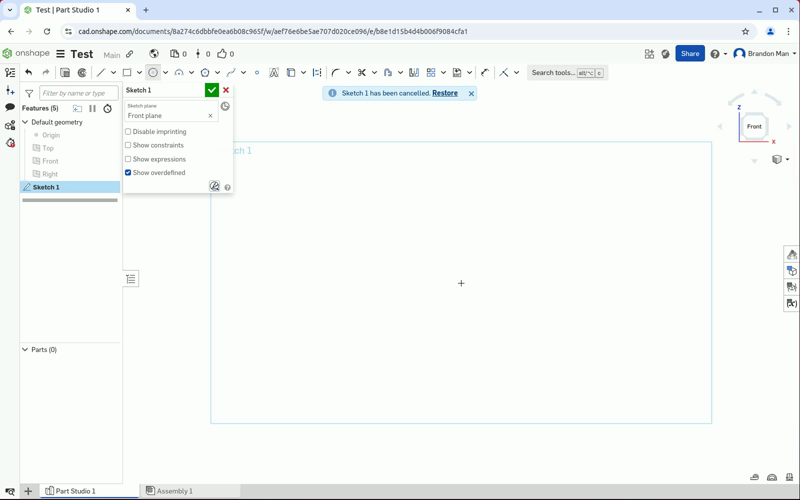
click(461, 282)
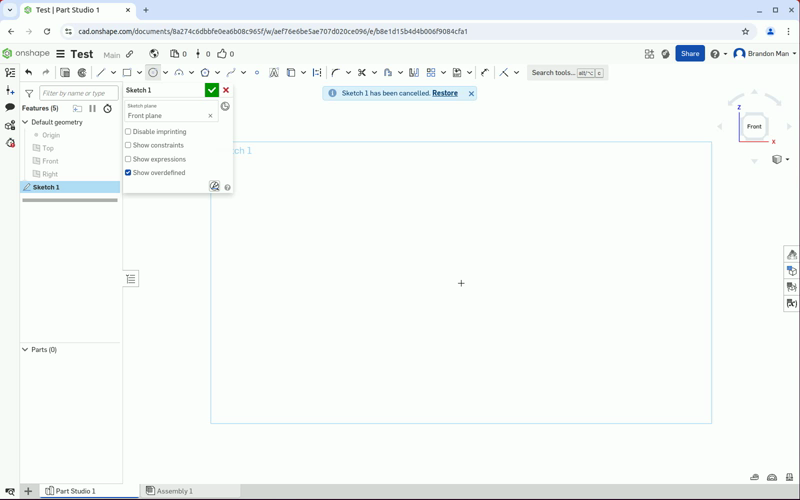
key_up(shift)
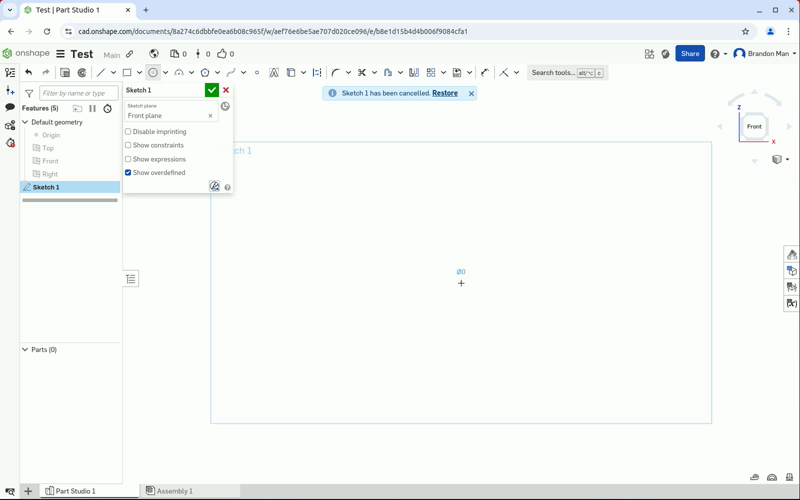
mouse_move(572, 282)
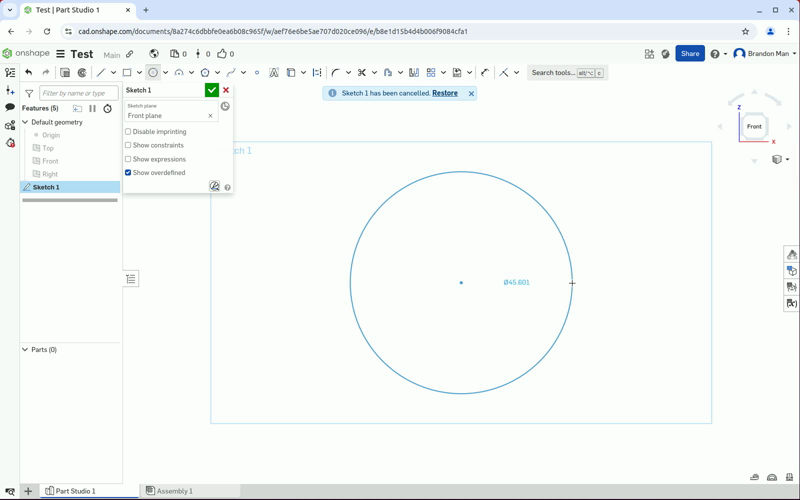
click(572, 282)
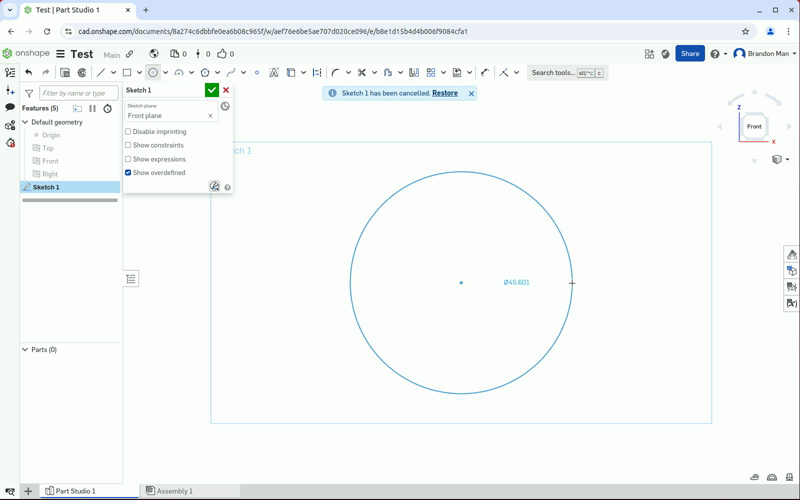
key(esc)
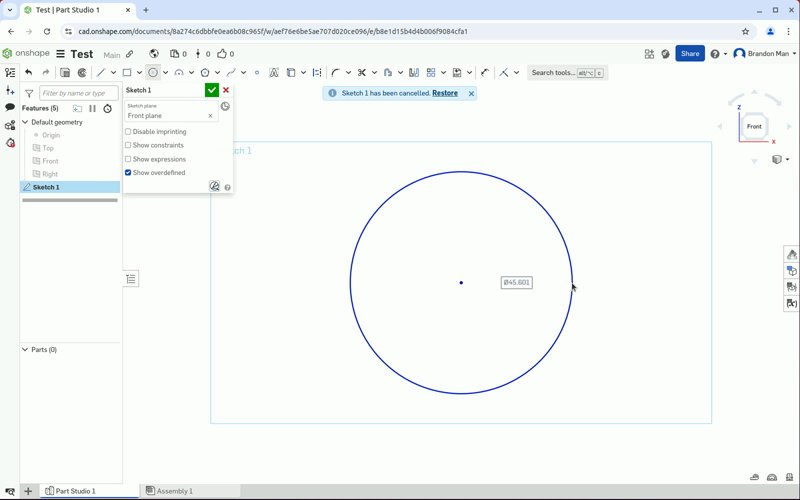
mouse_move(481, 237)
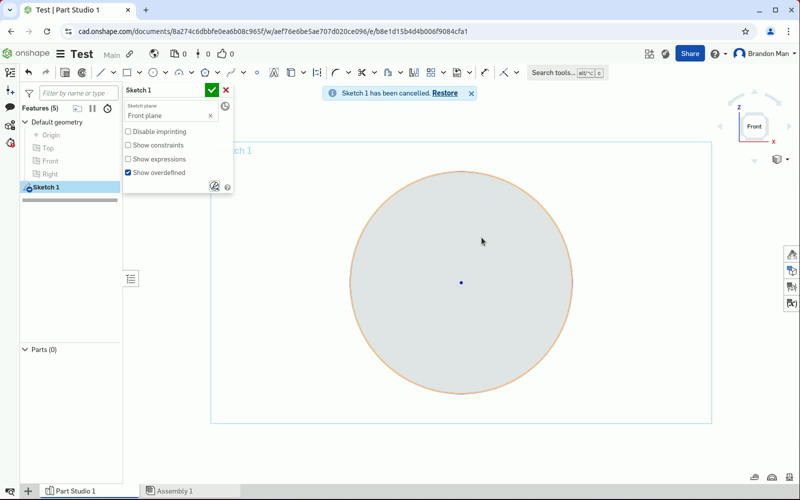
click(481, 237)
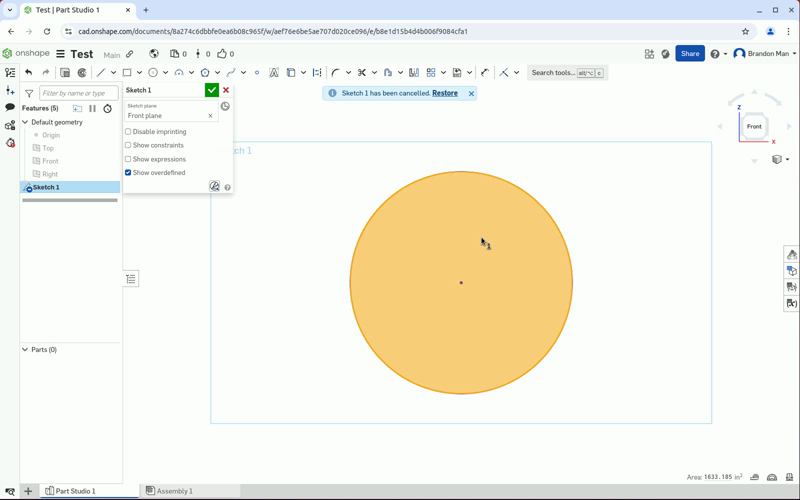
mouse_move(73, 352)
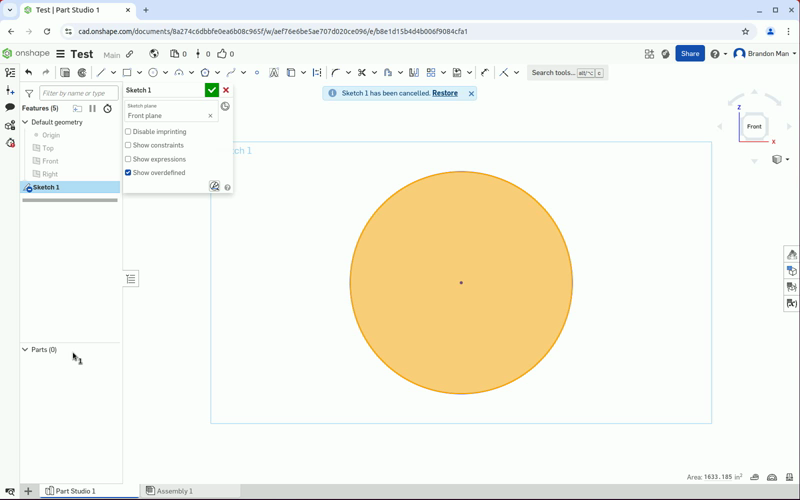
key(shift+y)
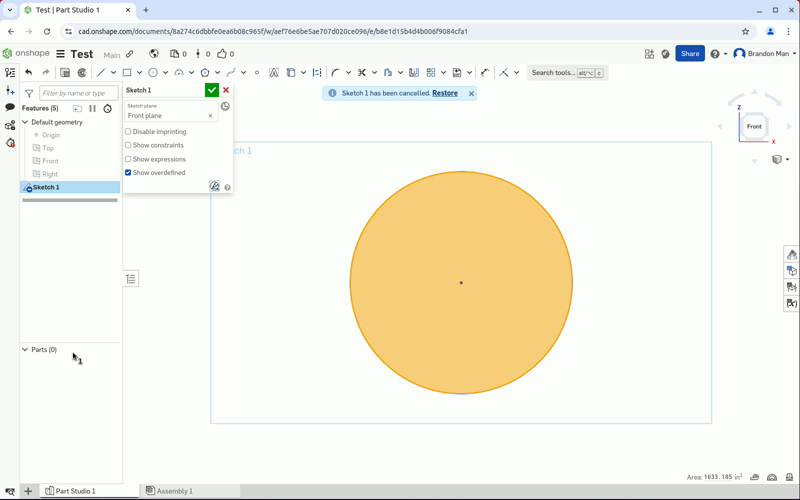
key(shift+e)
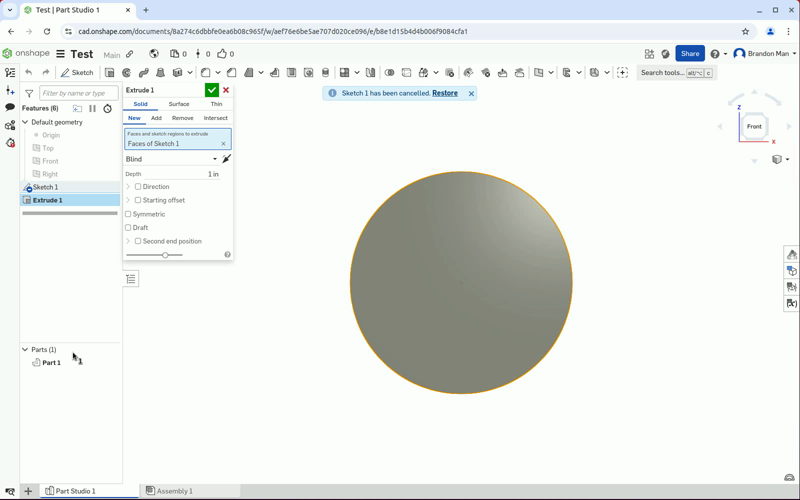
mouse_move(143, 106)
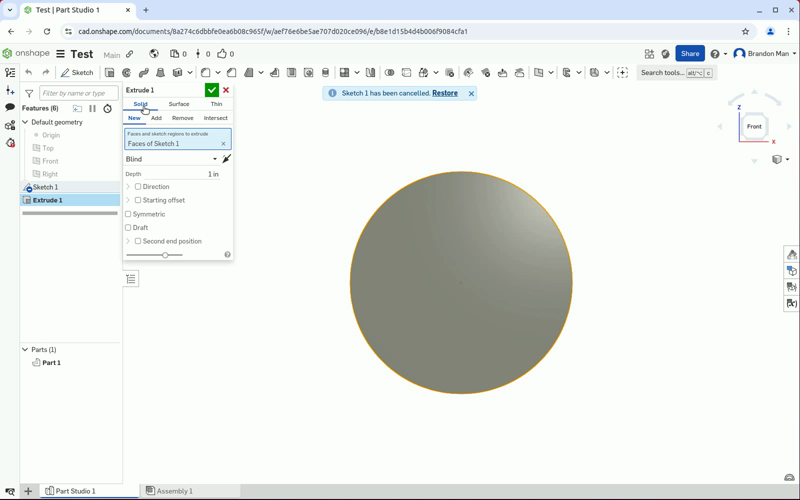
click(143, 106)
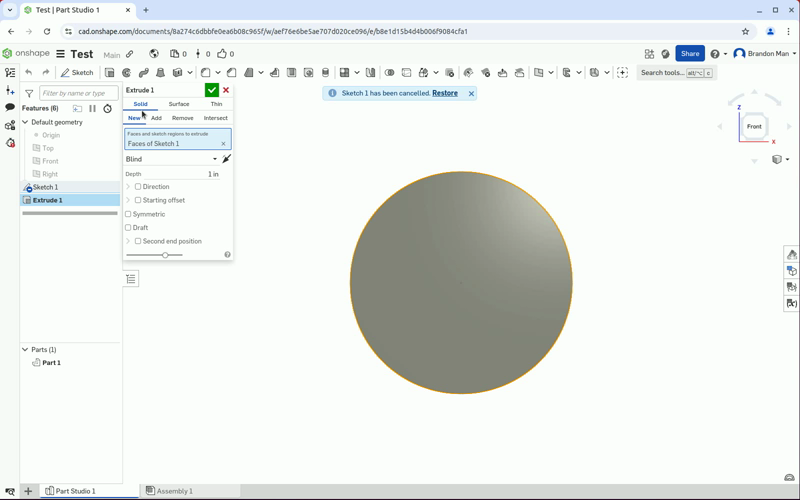
mouse_move(137, 120)
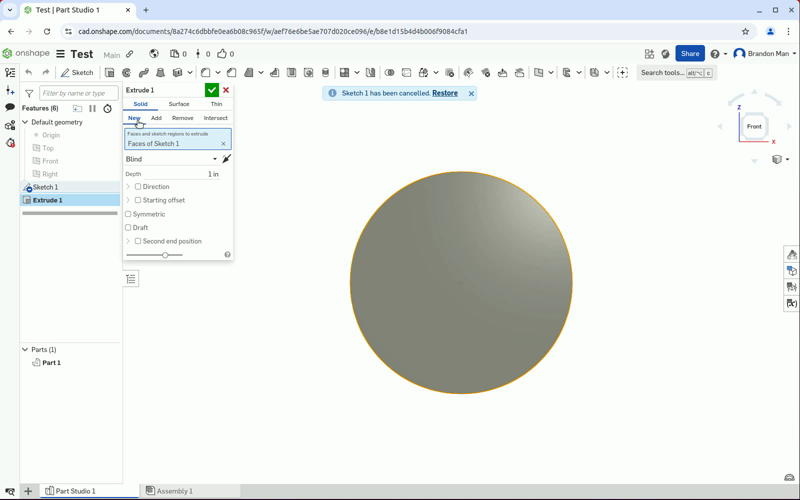
click(137, 120)
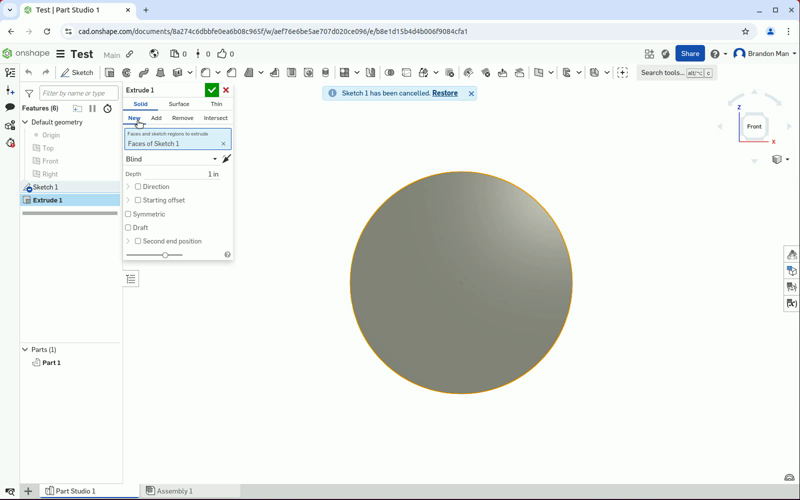
key(tab, 4)
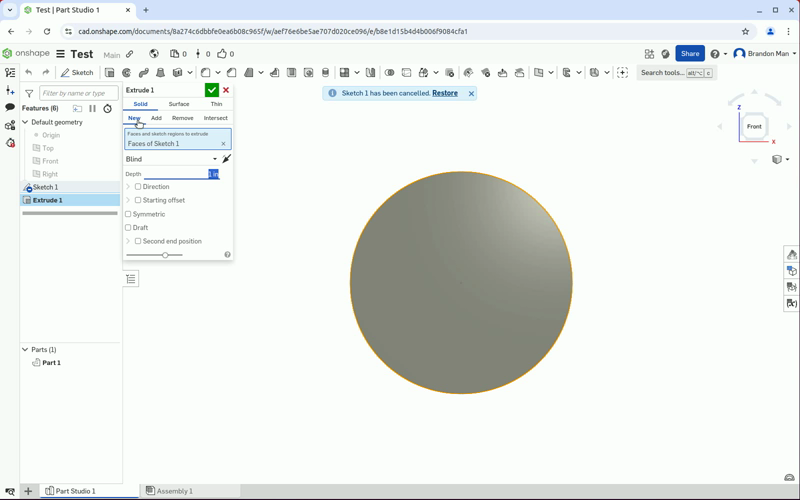
text(6.258)
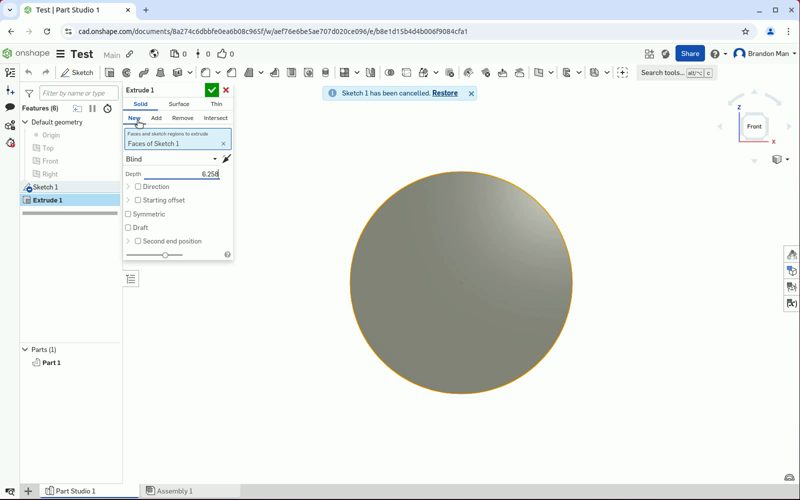
key(enter)
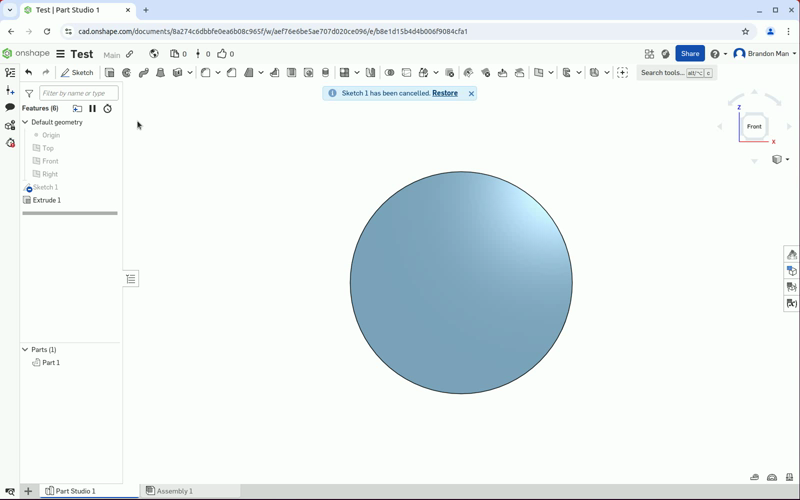
key(shift+h)
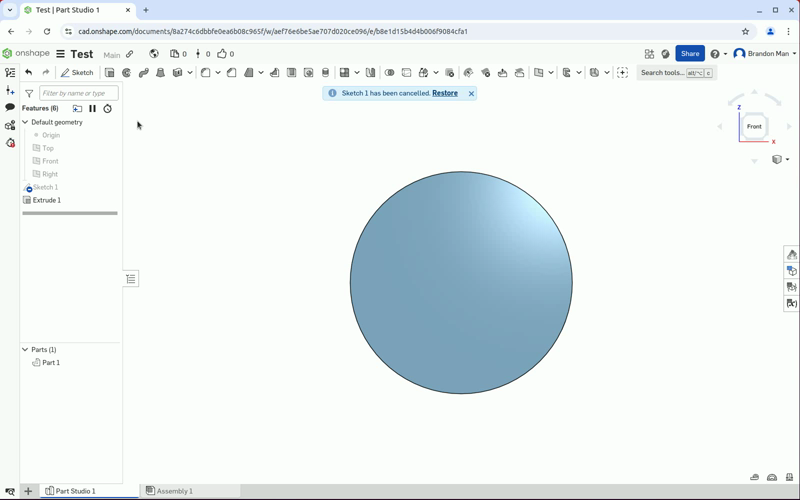
key(shift+h)
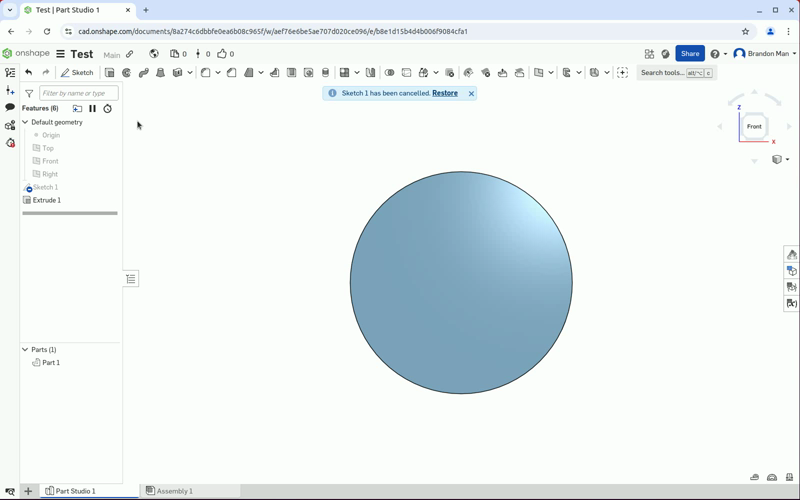
mouse_move(73, 189)
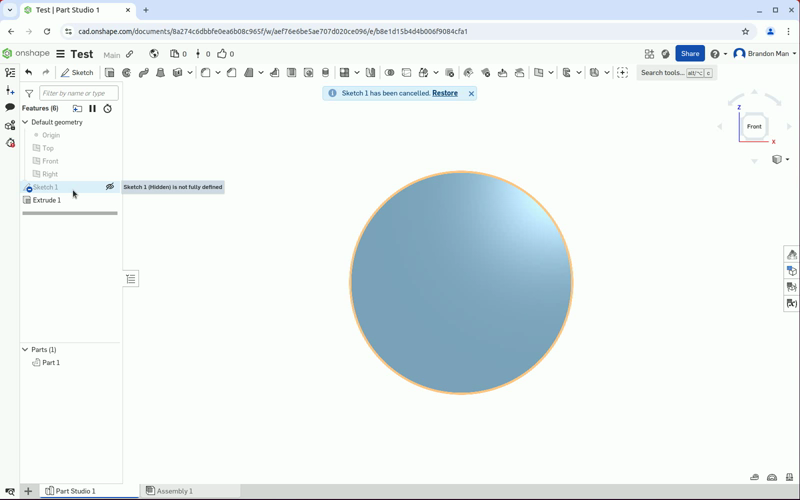
click(73, 189)
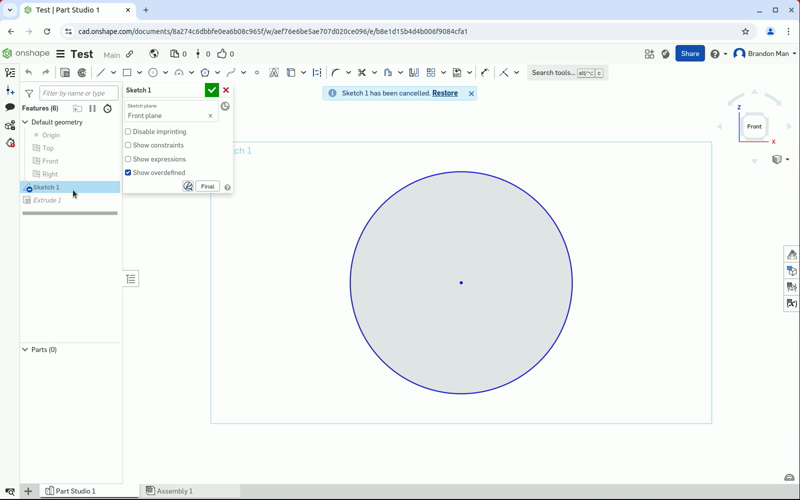
mouse_move(229, 92)
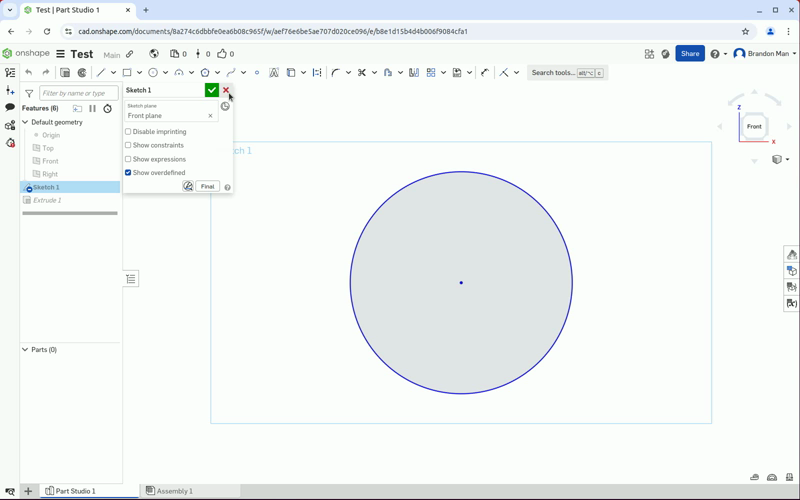
click(229, 92)
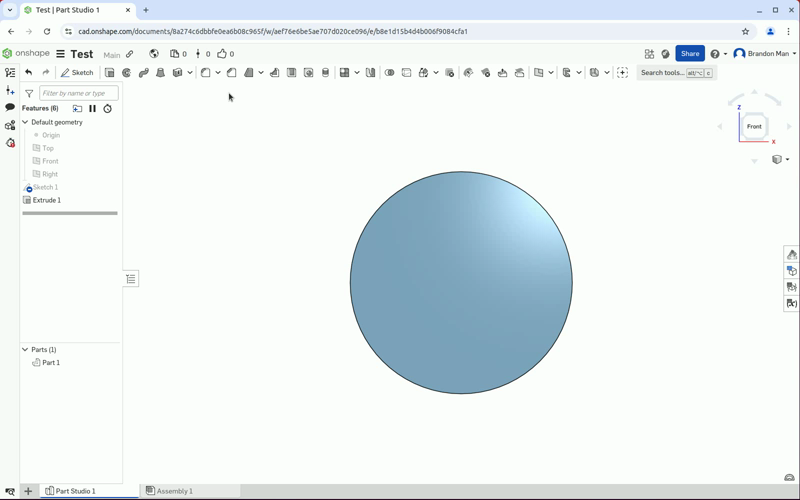
mouse_move(541, 75)
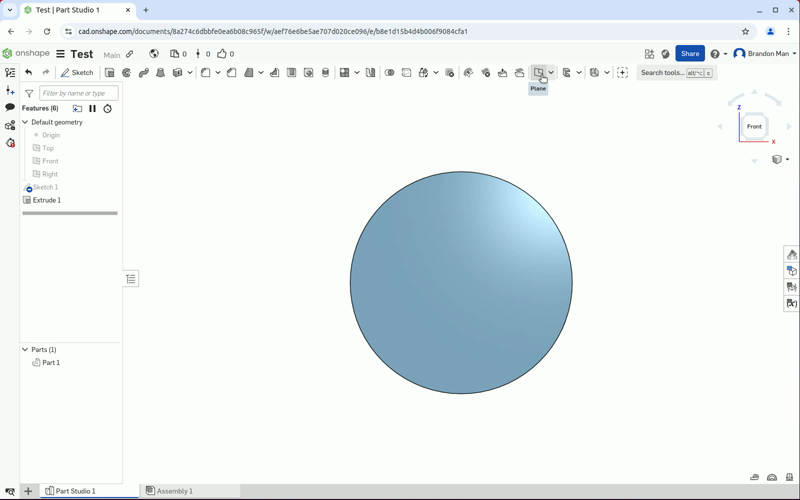
click(541, 75)
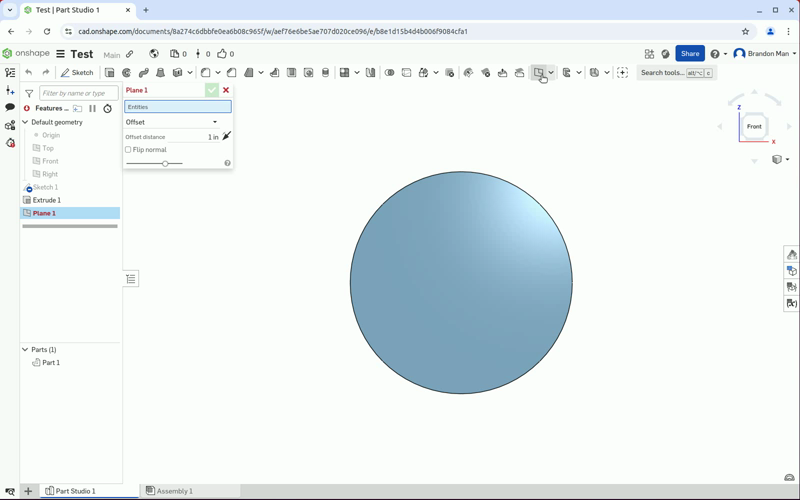
mouse_move(73, 163)
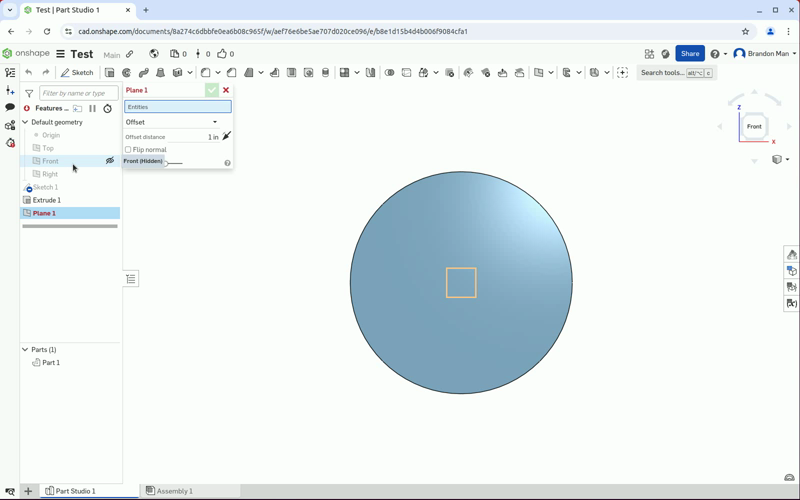
click(73, 163)
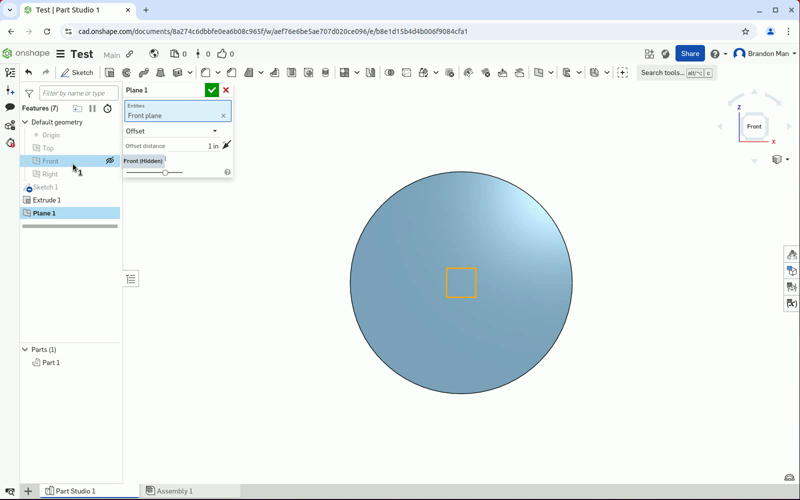
key(tab, 2)
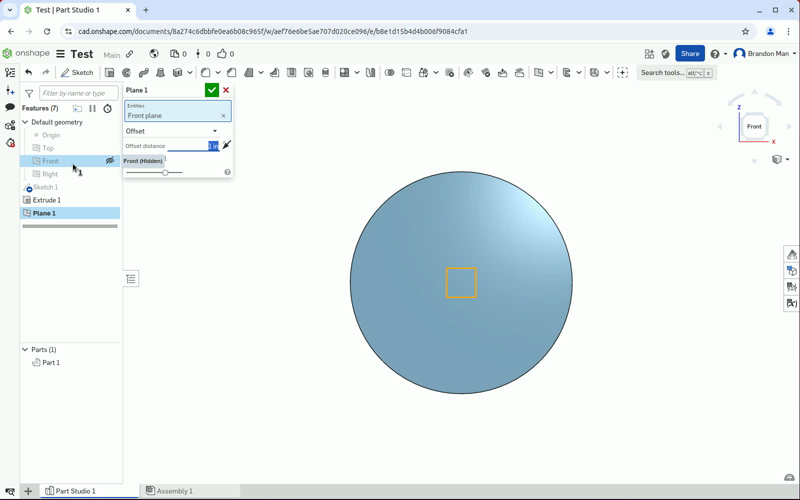
text(6.255)
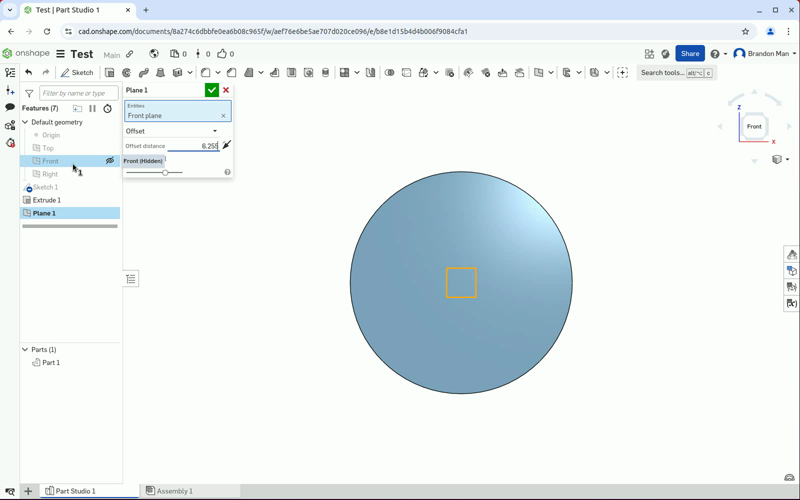
key(enter, 2)
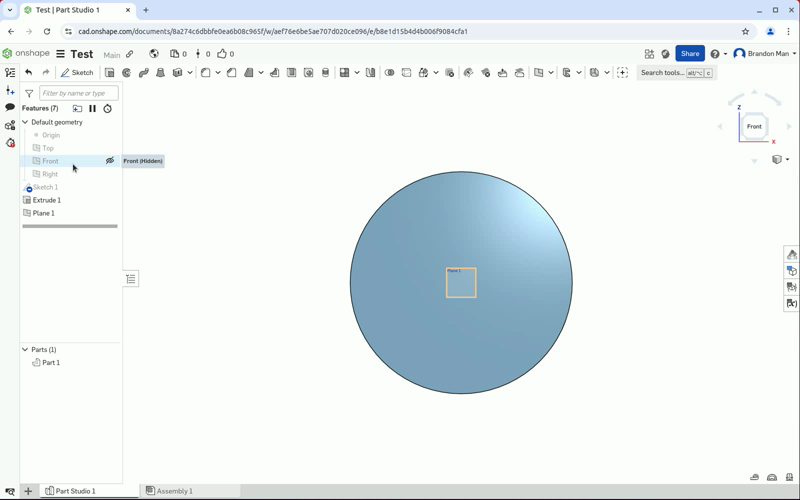
key(shift+s)
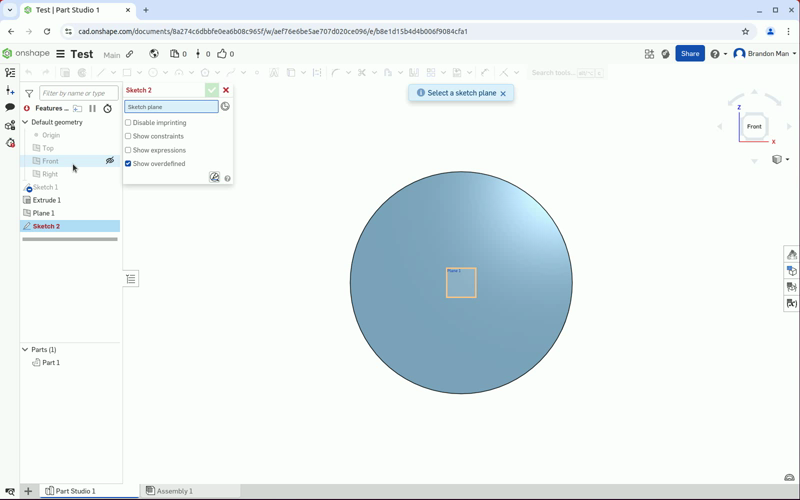
mouse_move(73, 215)
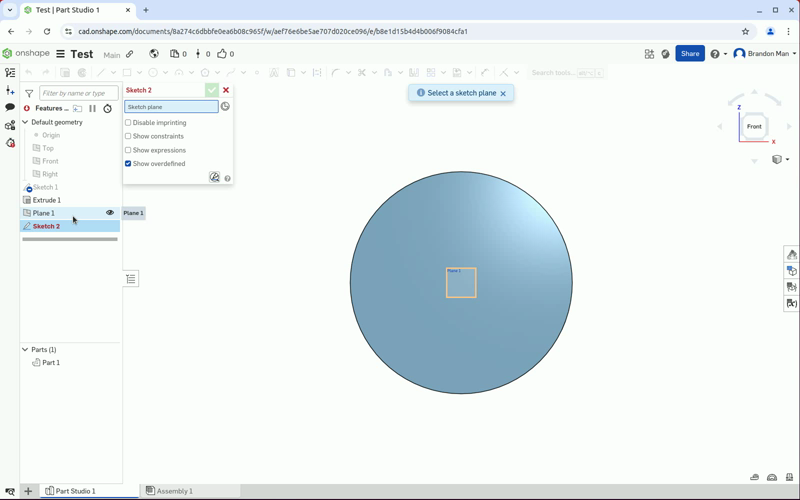
click(73, 215)
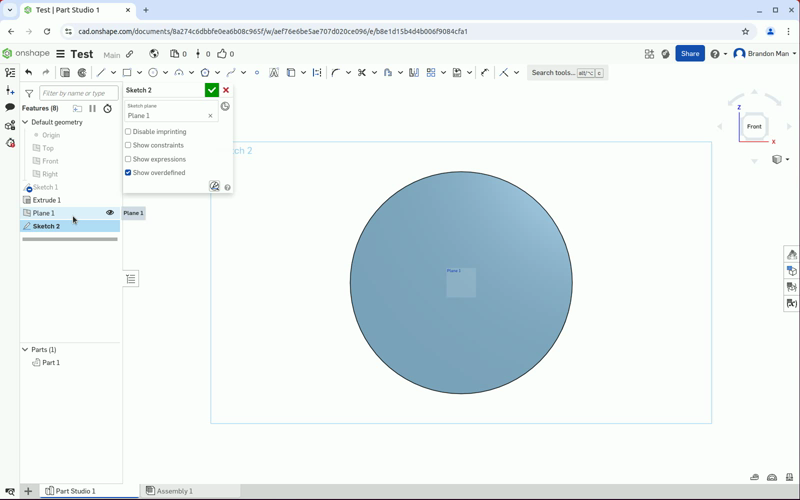
mouse_move(73, 352)
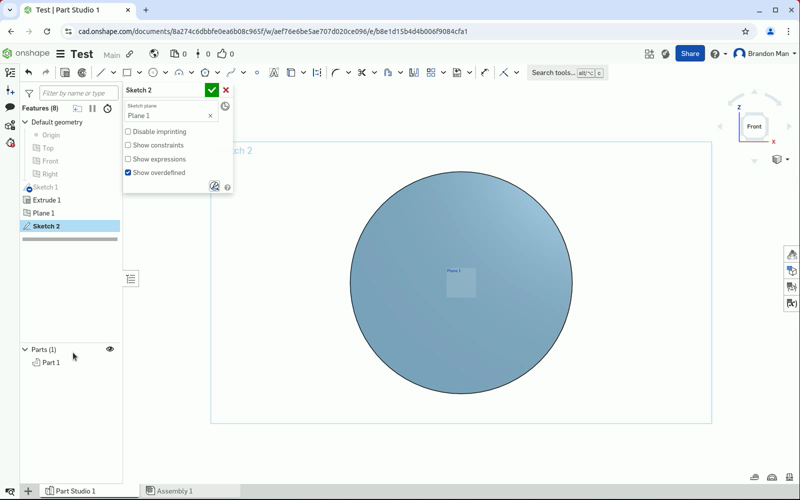
key(y)
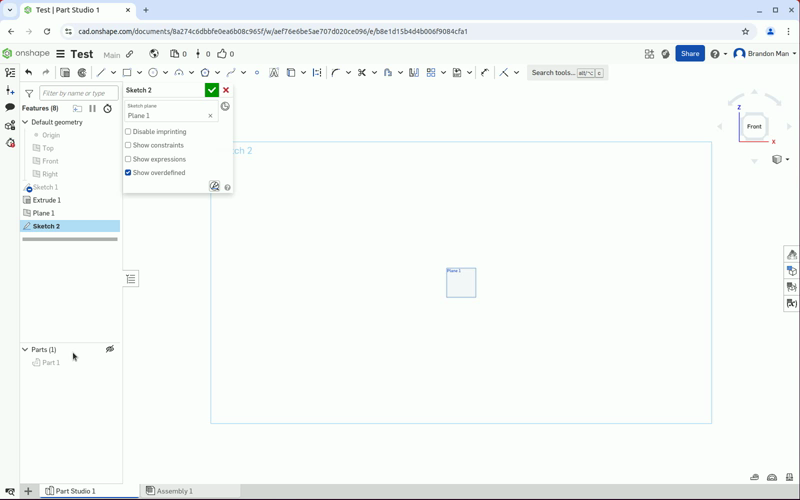
key(c)
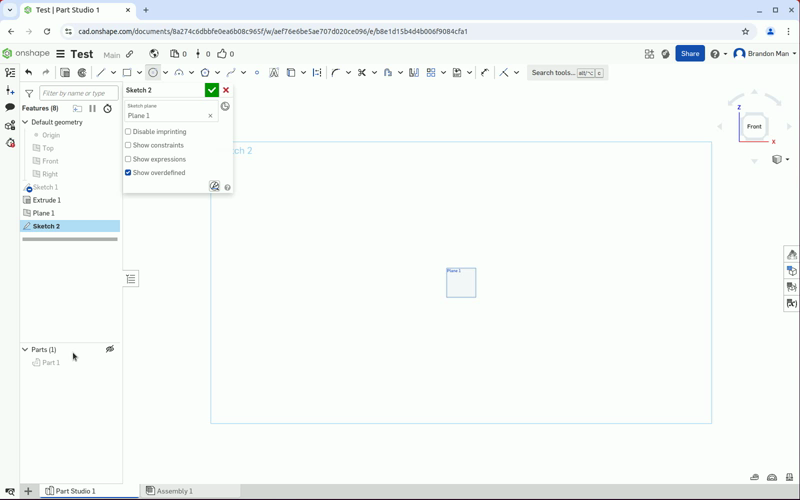
key_down(shift)
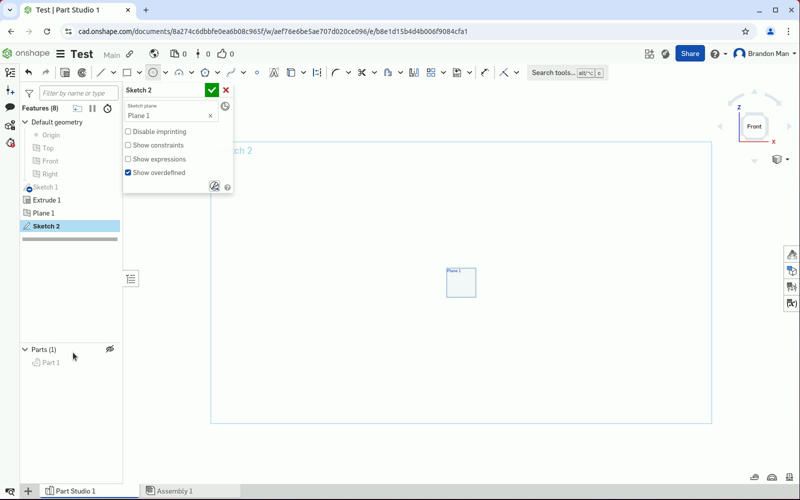
mouse_move(460, 282)
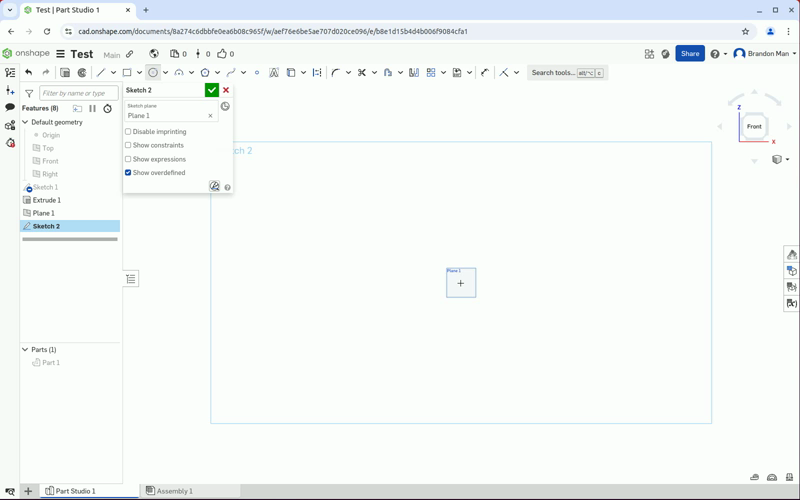
click(460, 282)
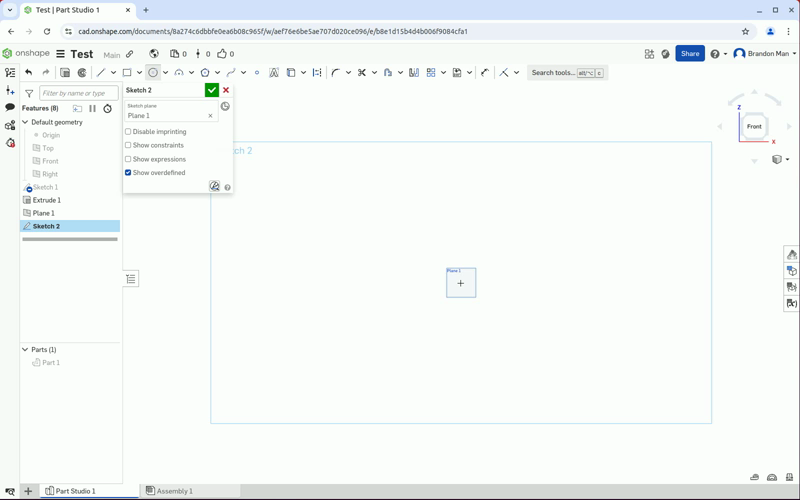
key_up(shift)
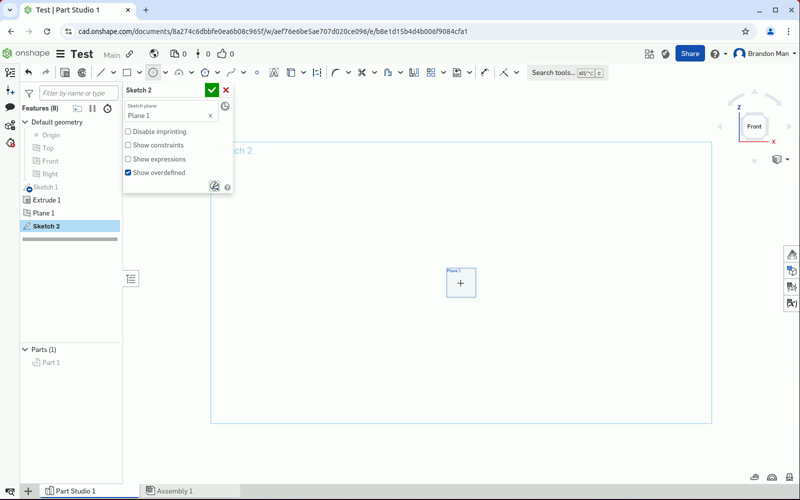
mouse_move(553, 282)
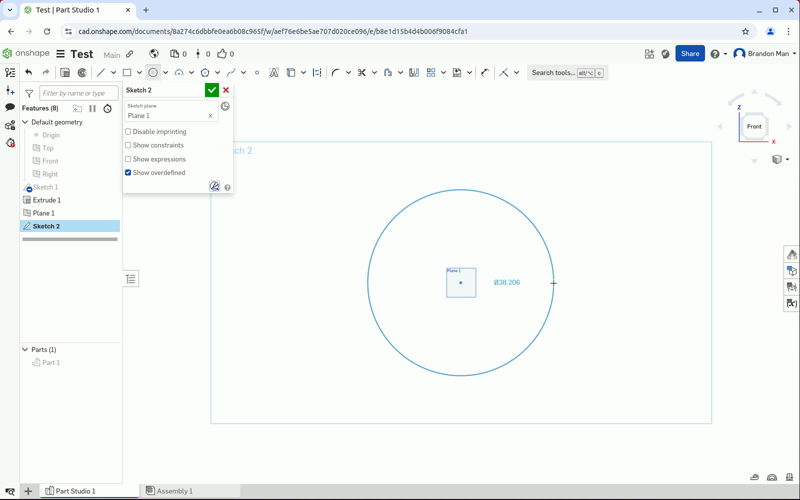
click(553, 282)
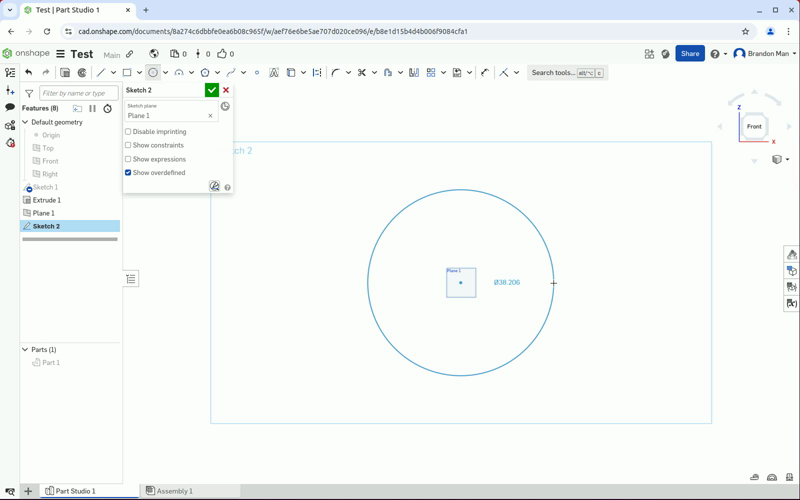
key(esc)
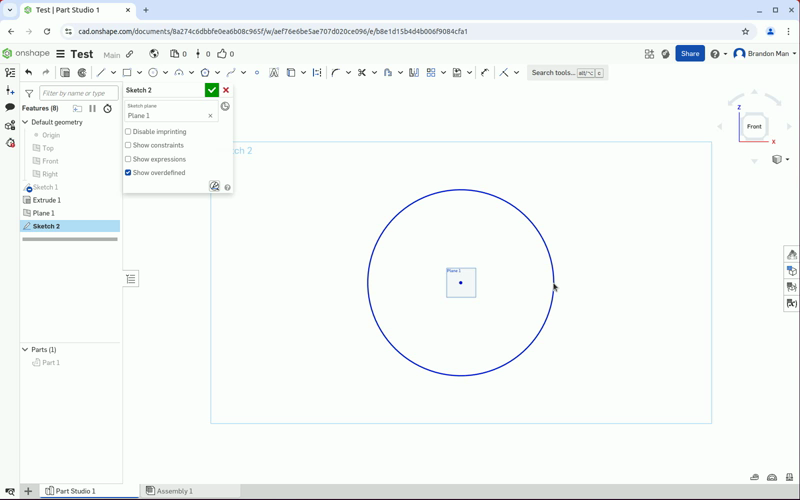
mouse_move(463, 323)
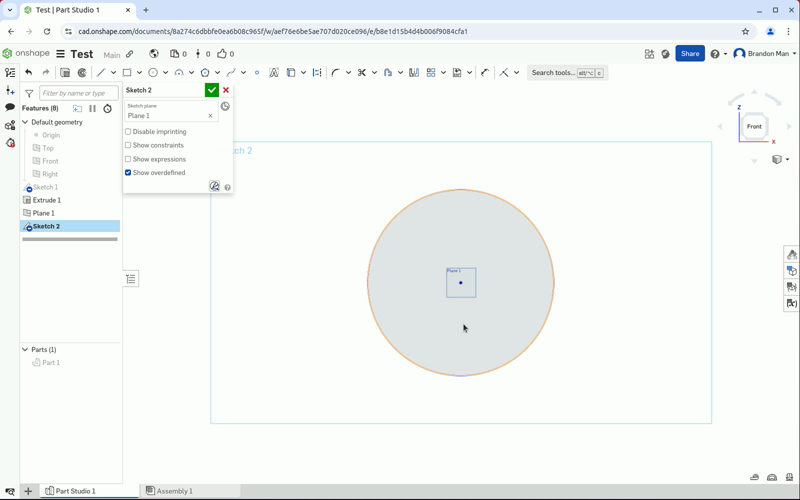
click(463, 323)
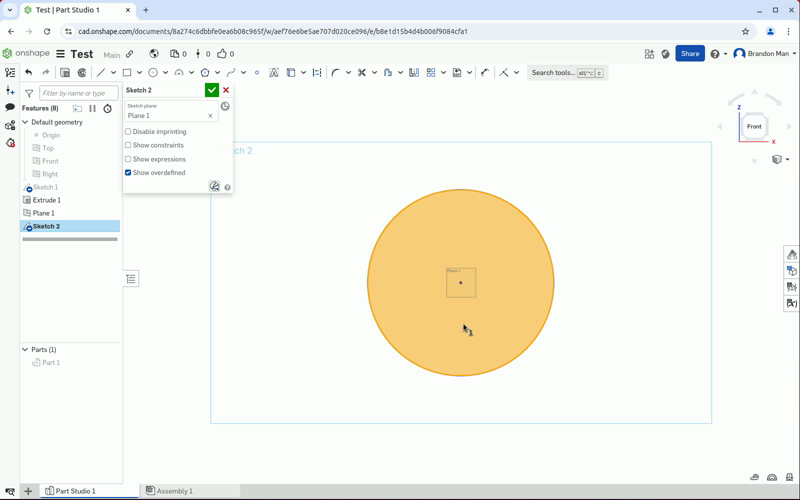
mouse_move(73, 352)
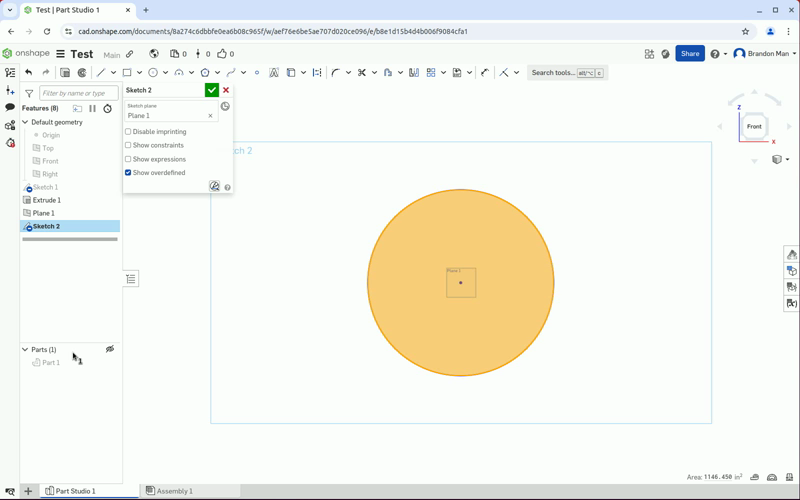
key(shift+y)
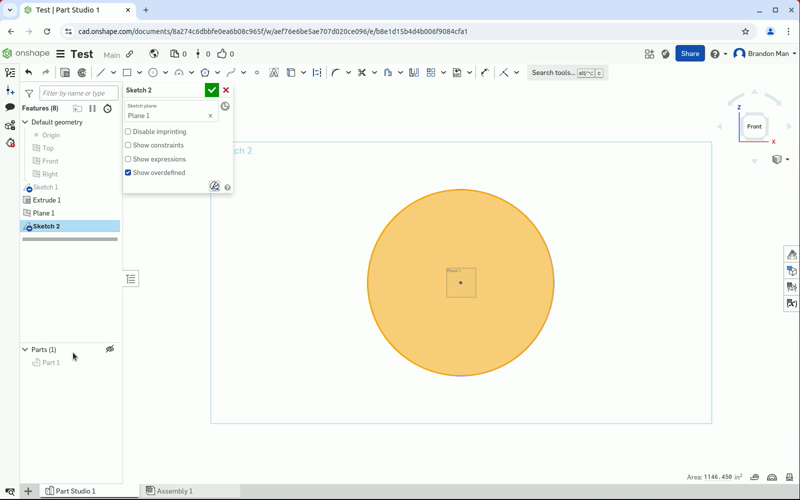
key(shift+e)
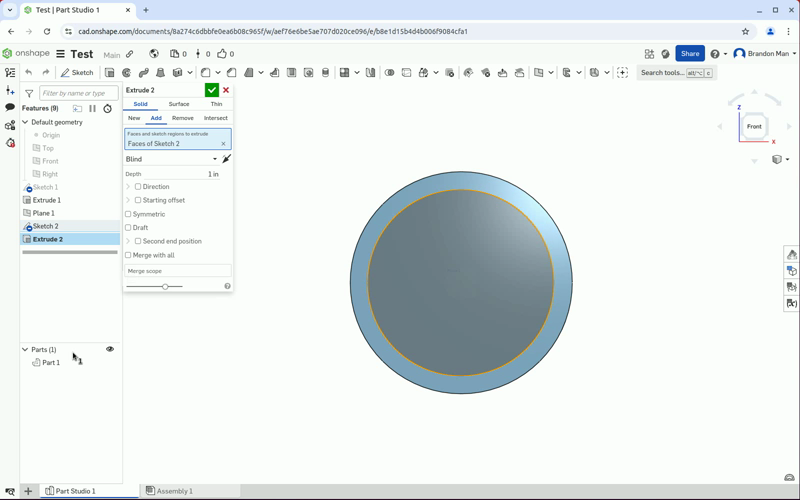
mouse_move(143, 106)
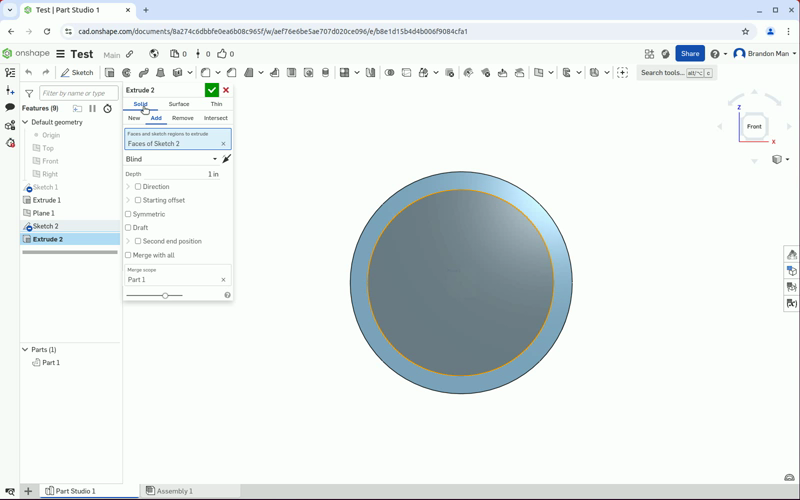
click(143, 106)
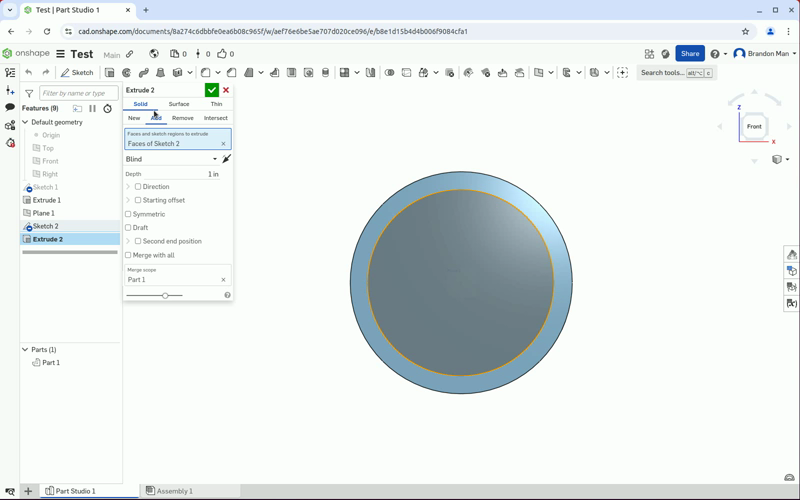
mouse_move(186, 120)
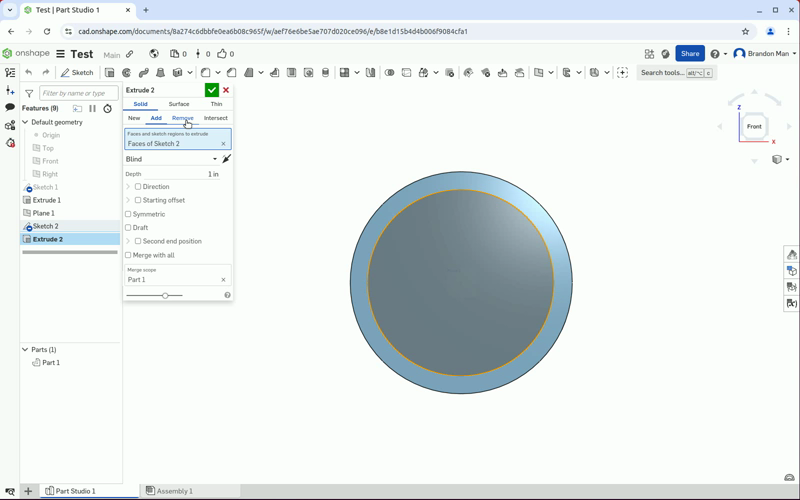
click(186, 120)
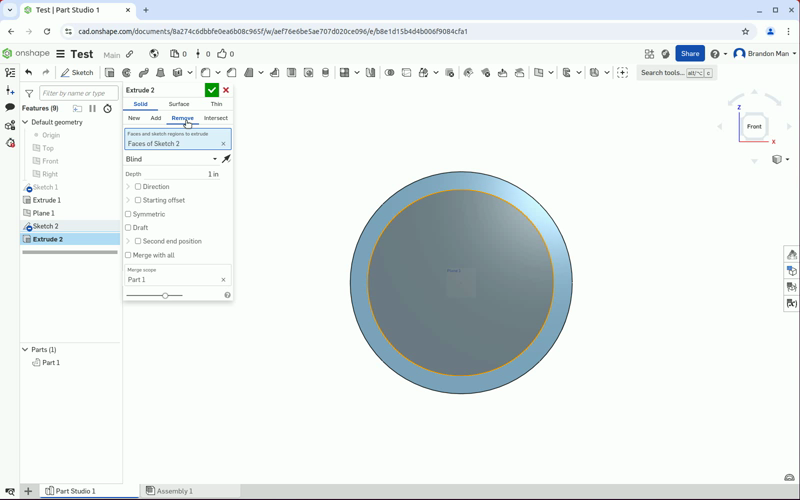
key(tab, 4)
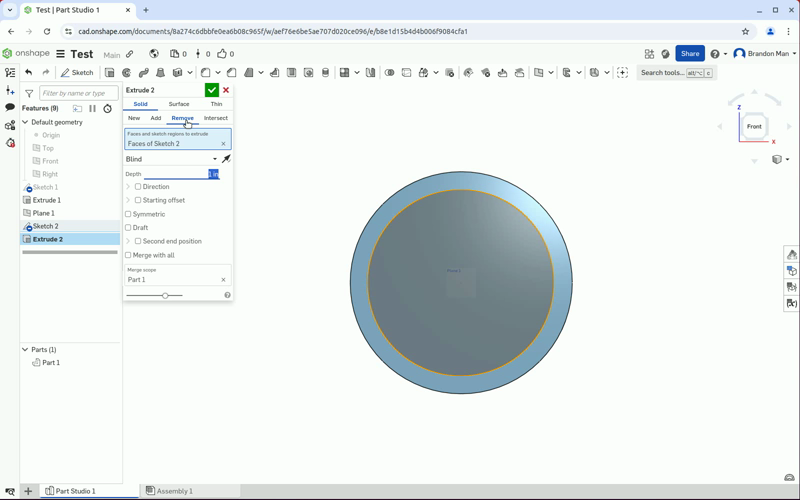
text(3.129)
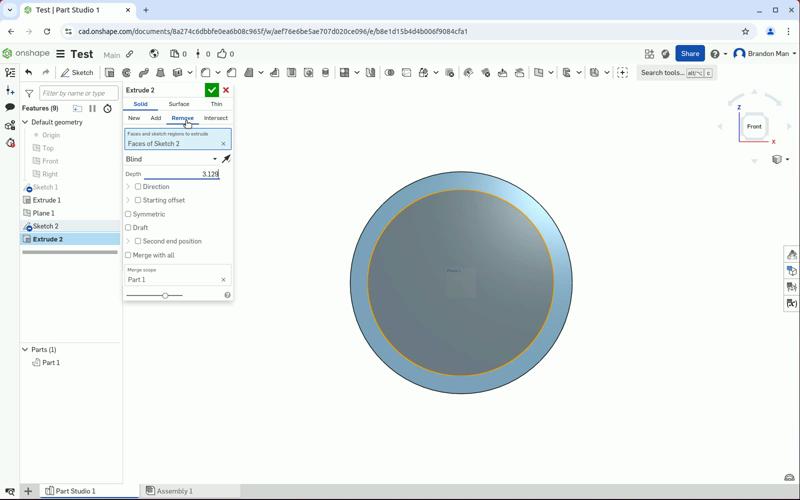
key(tab, 6)
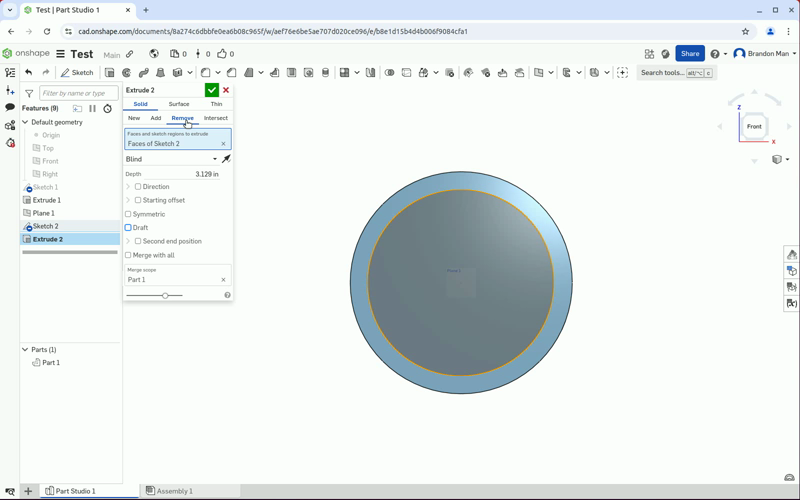
key(space)
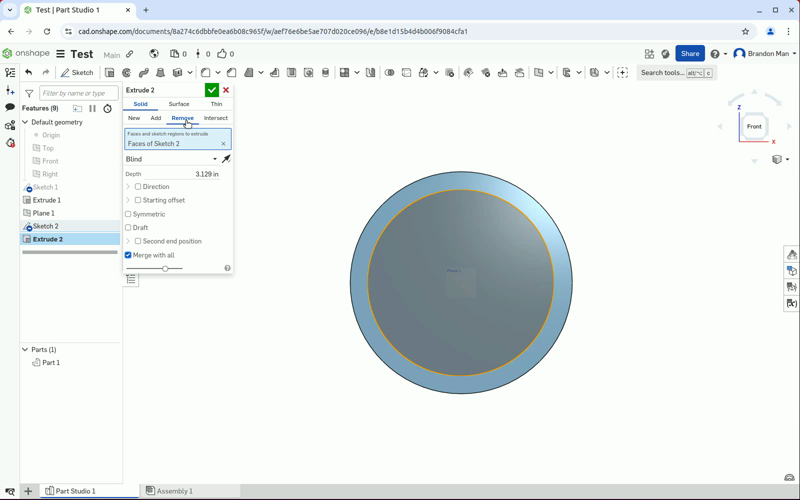
key(enter)
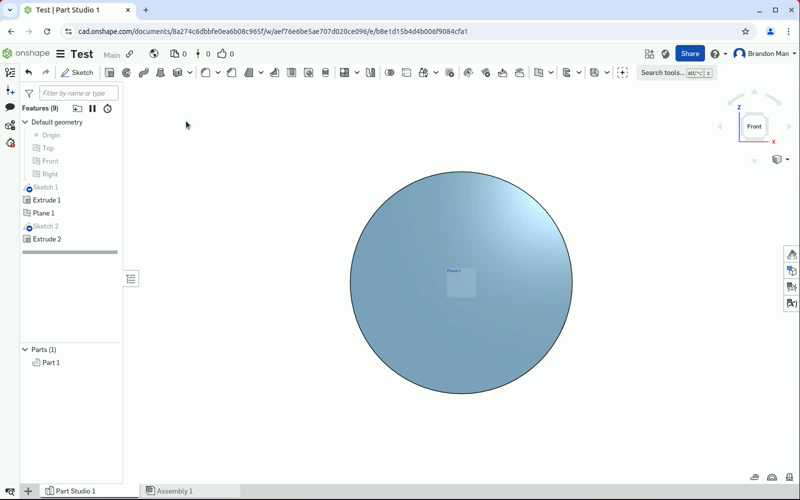
key(shift+h)
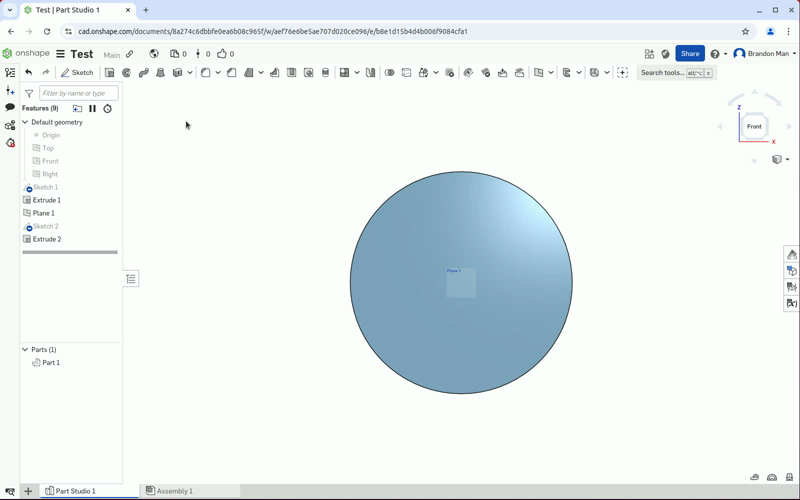
key(shift+h)
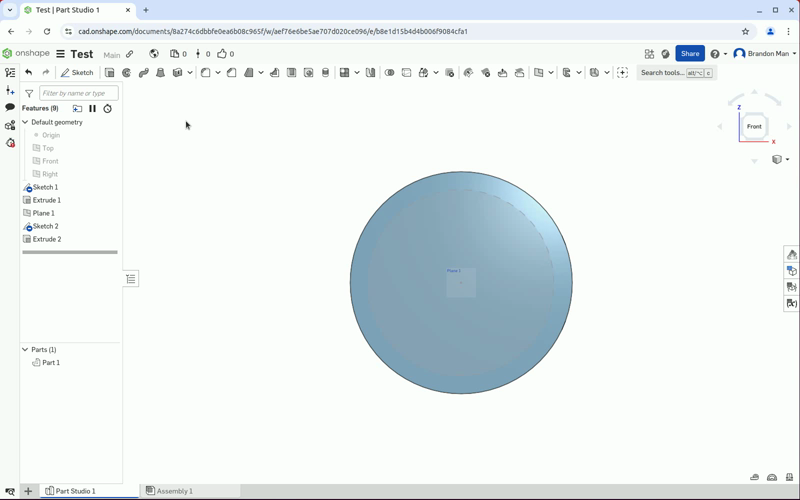
key(shift+7)
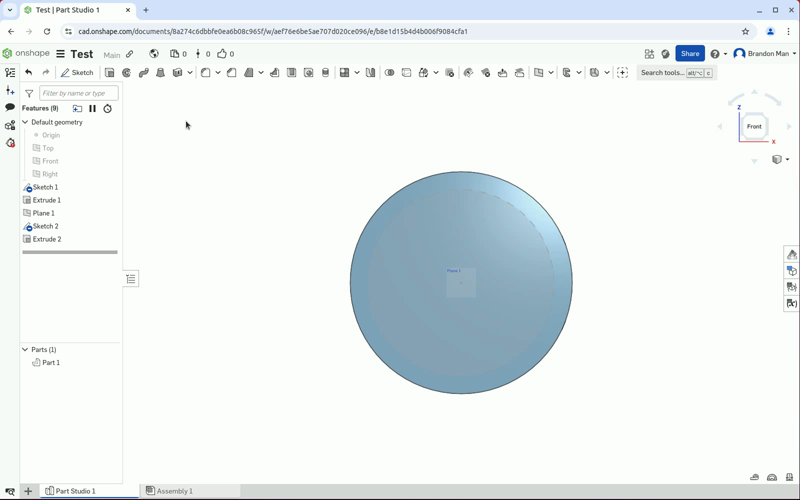
key(left, 2)
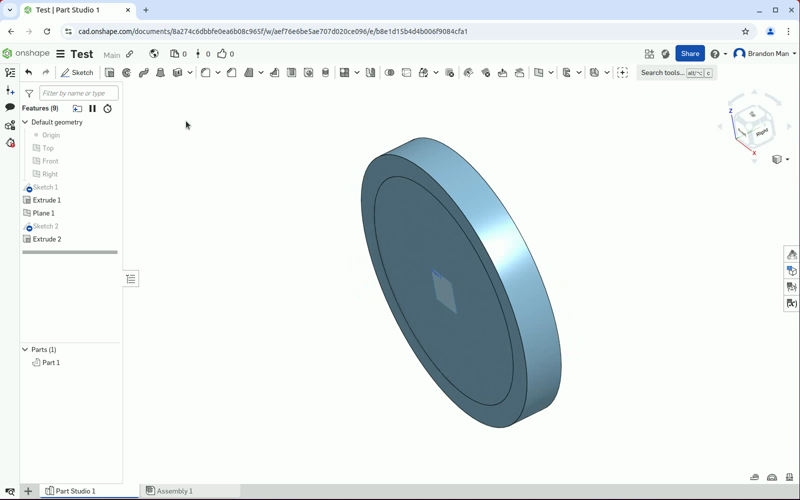
key(down, 2)
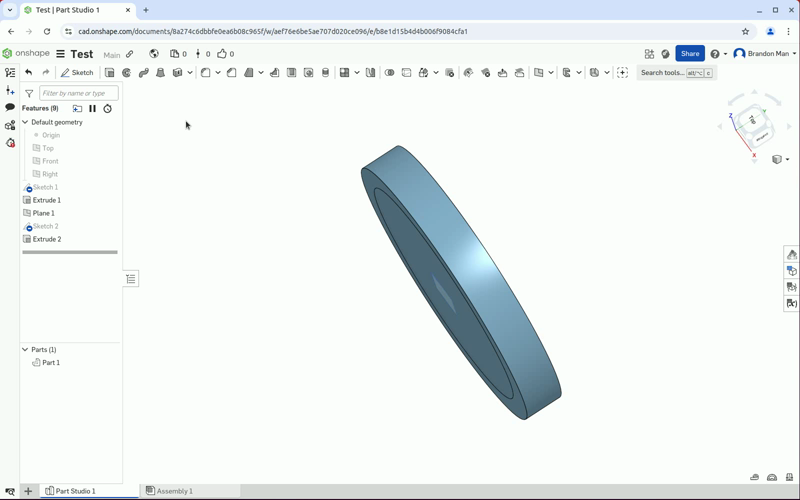
key(up, 2)
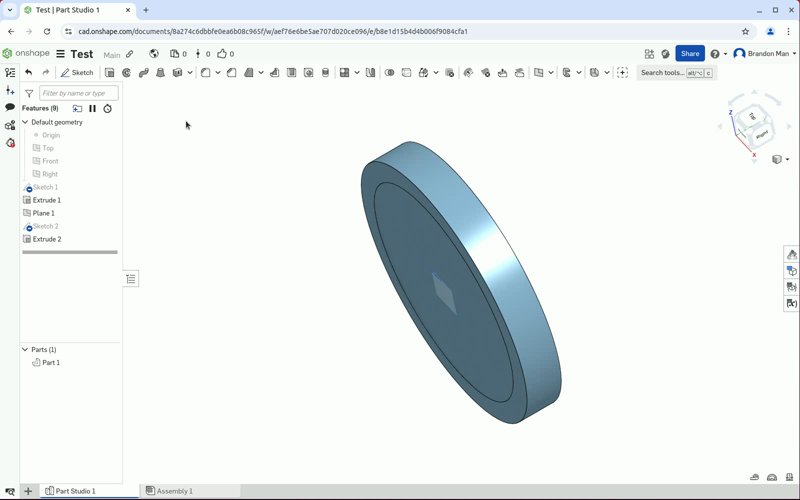
key(right, 2)
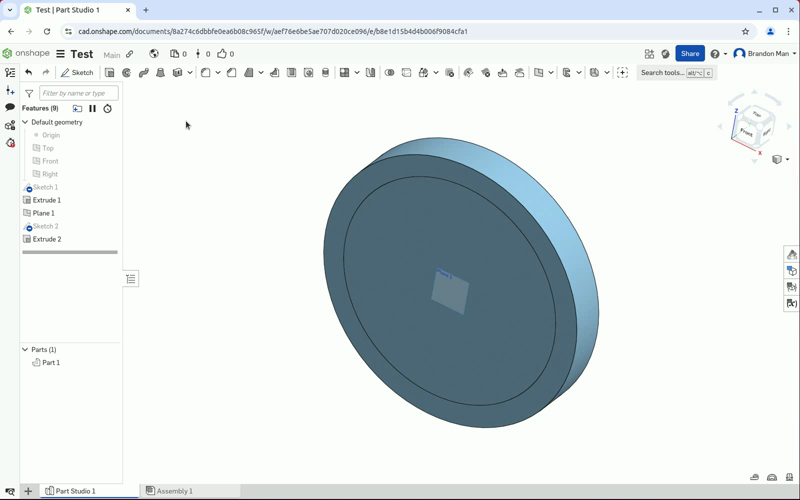
mouse_move(73, 189)
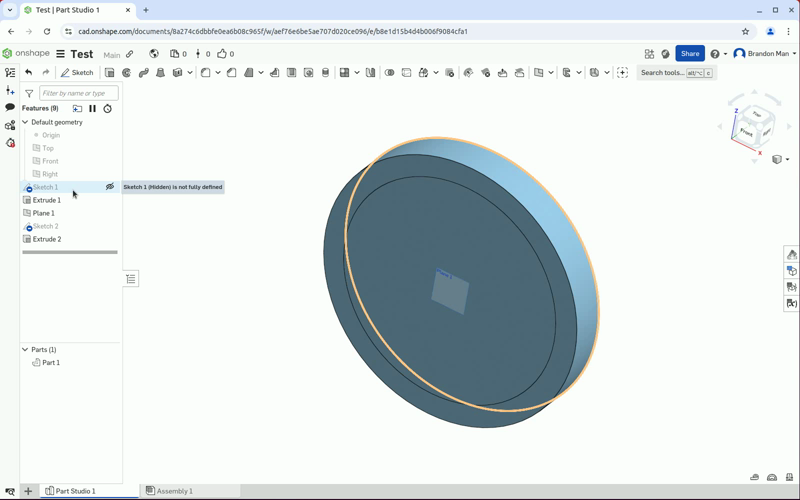
click(73, 189)